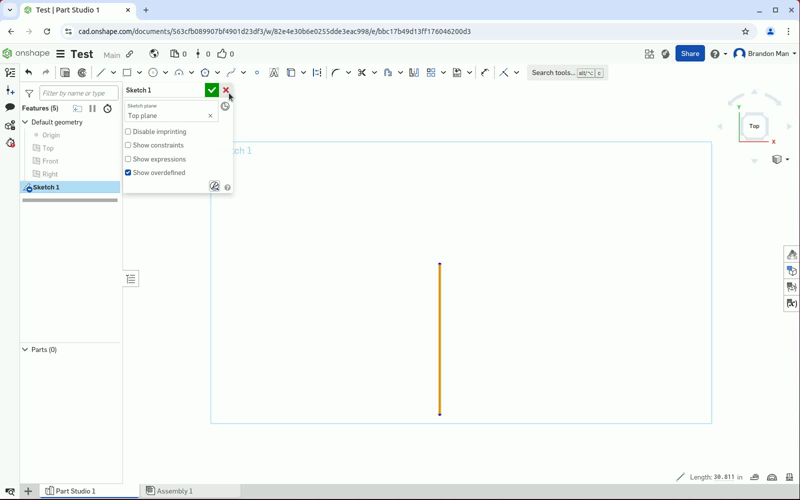
key(shift+h)
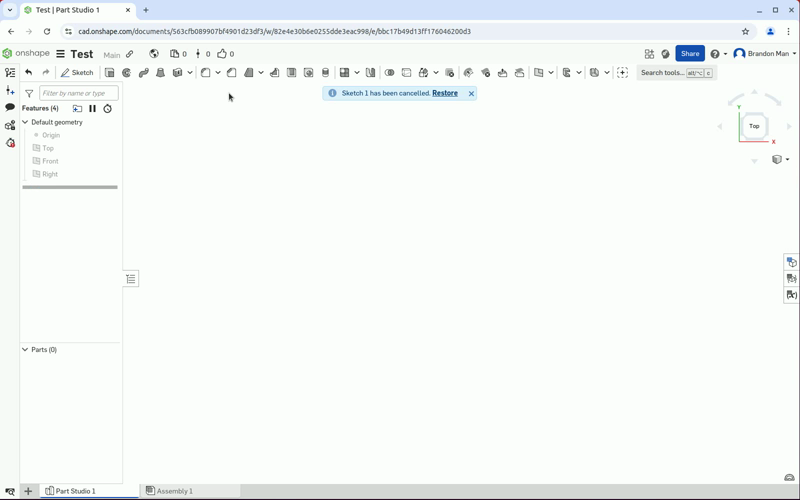
mouse_move(73, 352)
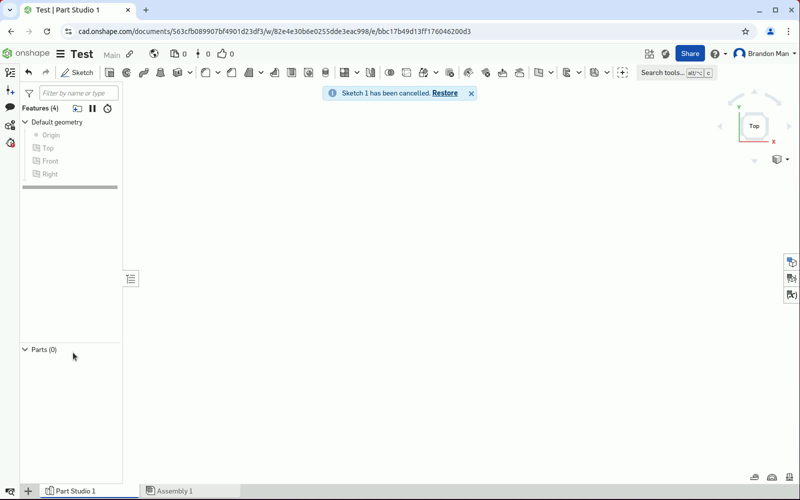
key(y)
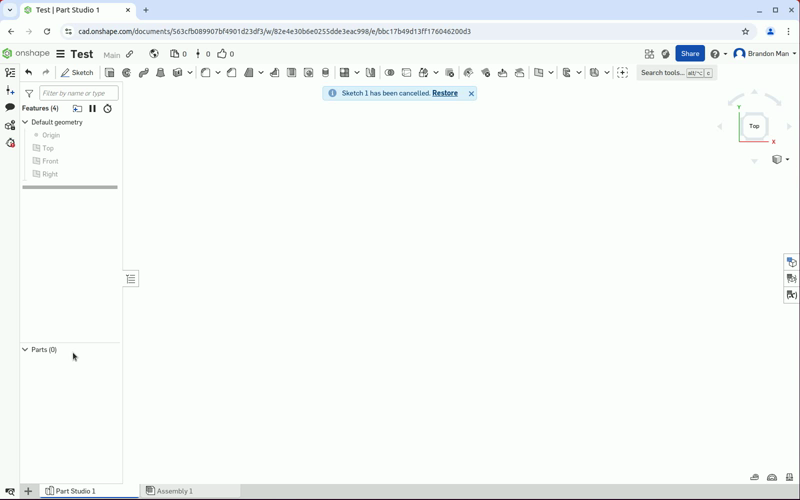
key(shift+p)
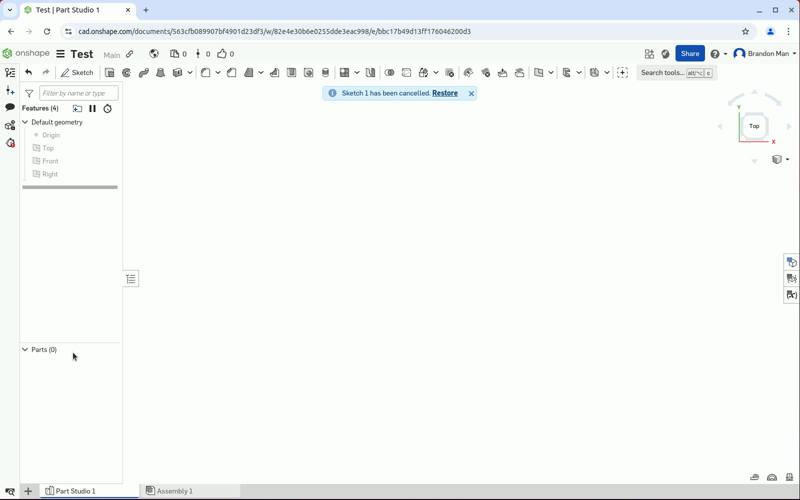
key(space)
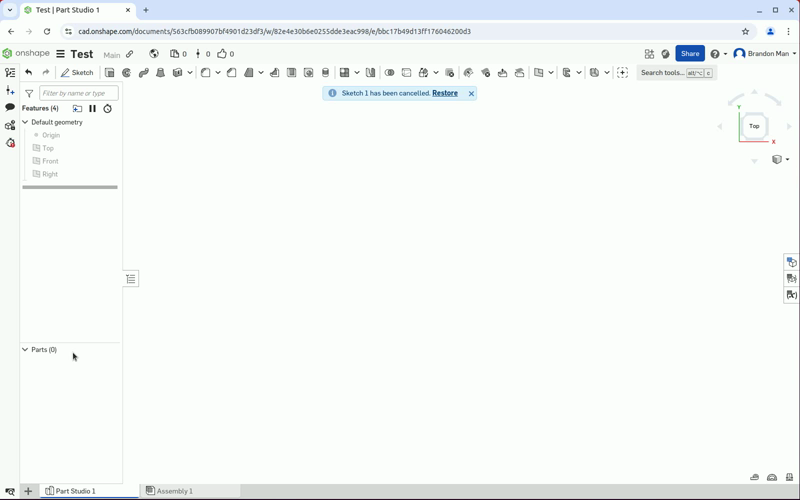
key_down(shift)
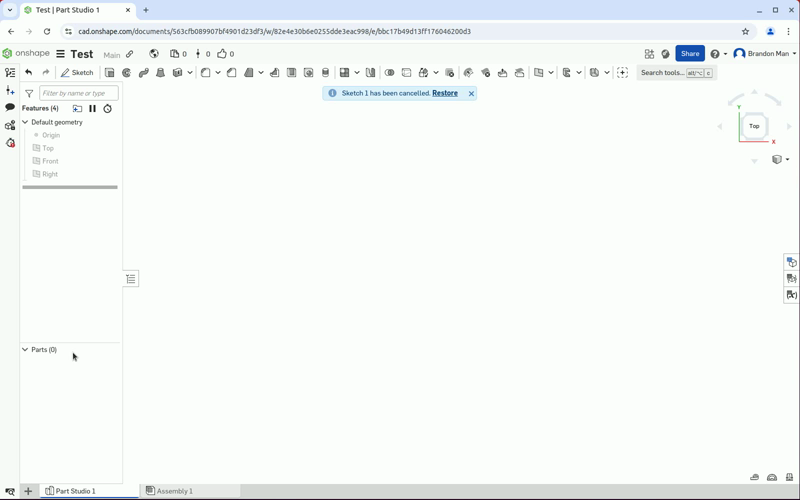
key(up)
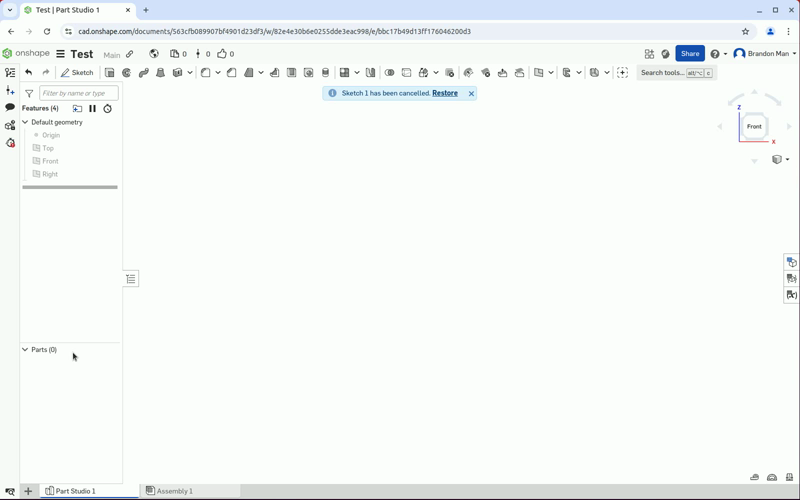
key_up(shift)
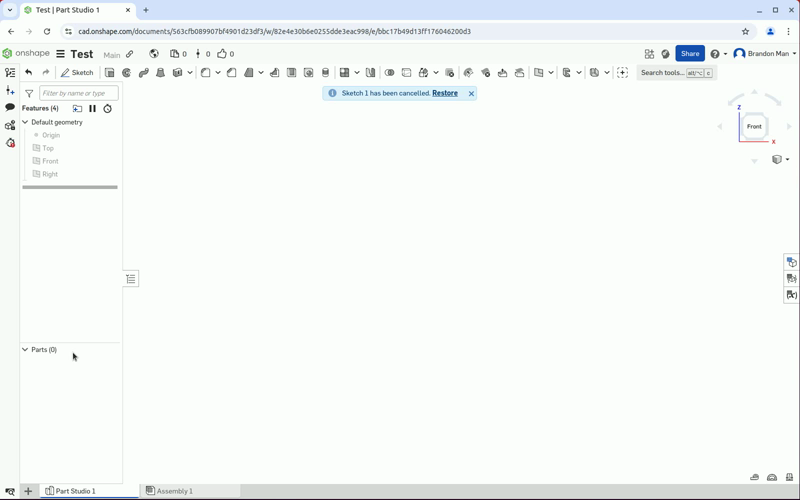
mouse_move(73, 352)
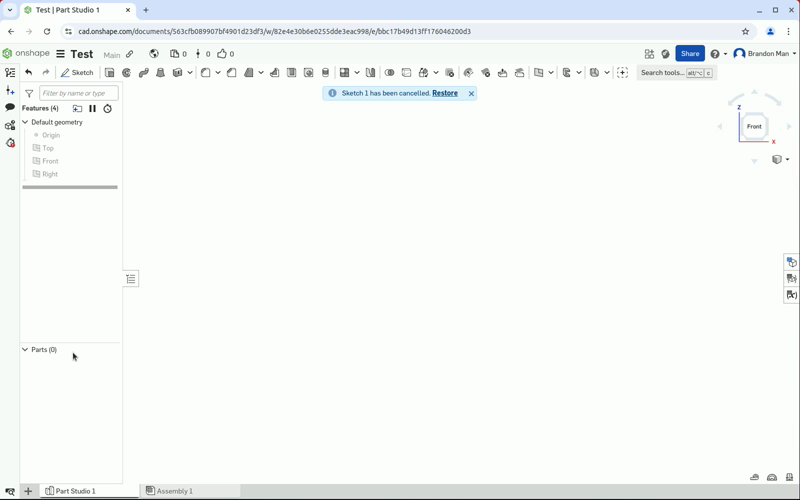
key(shift+y)
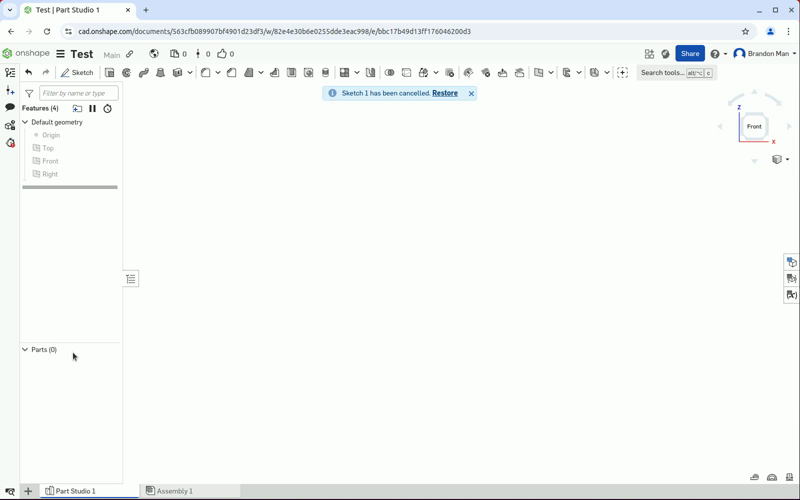
key(shift+s)
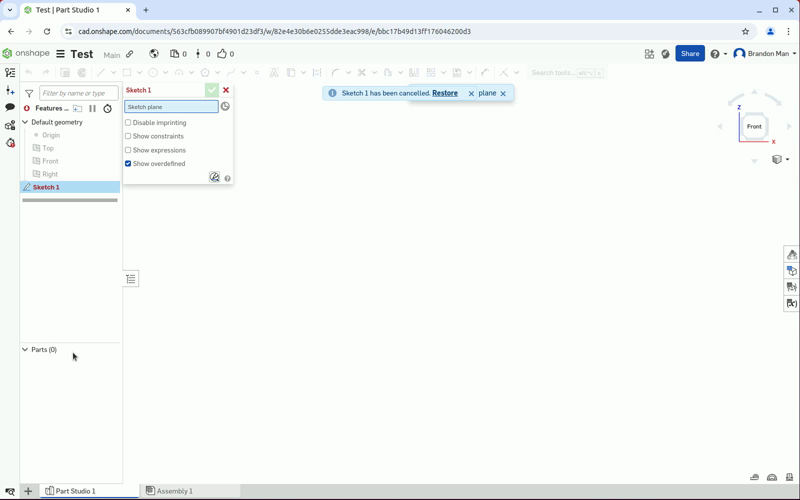
mouse_move(73, 163)
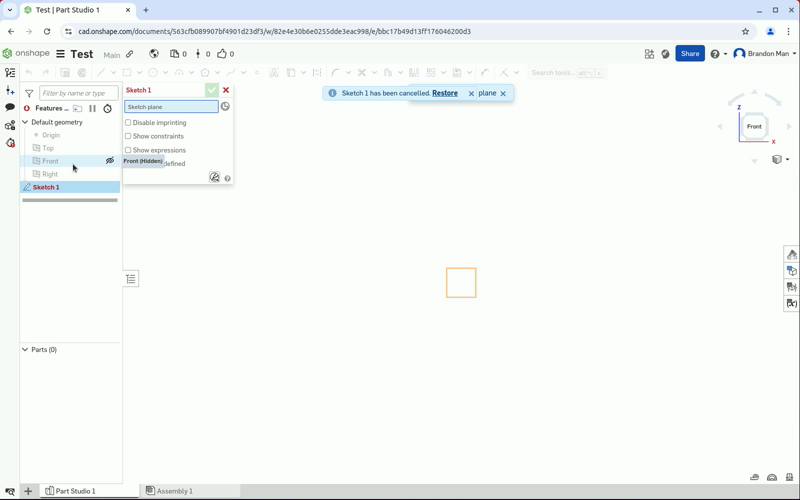
click(73, 163)
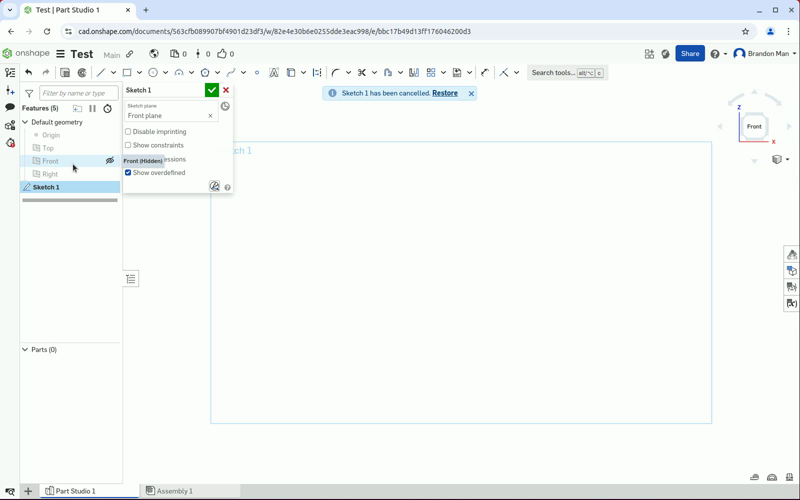
mouse_move(73, 352)
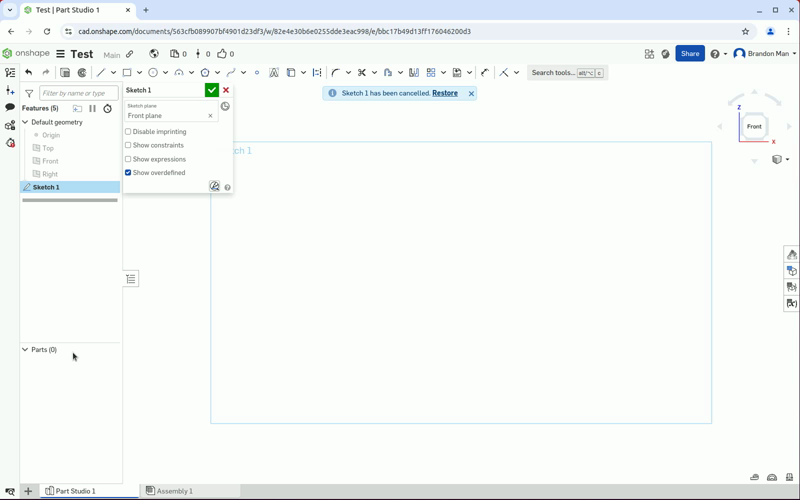
key(y)
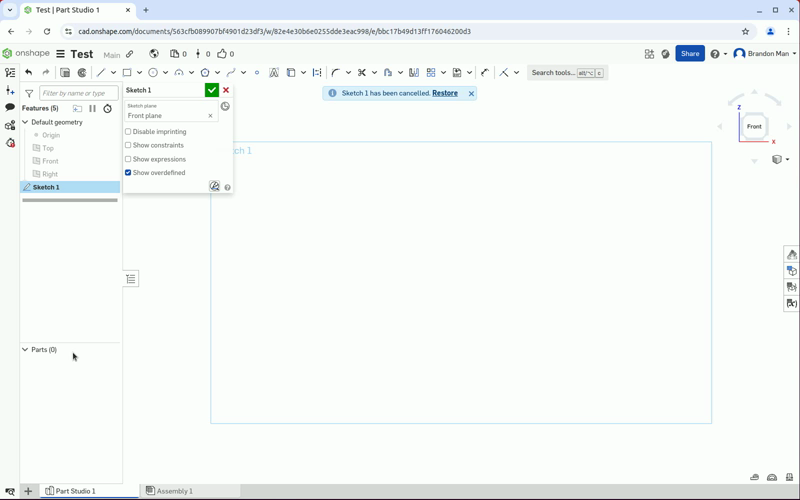
key(c)
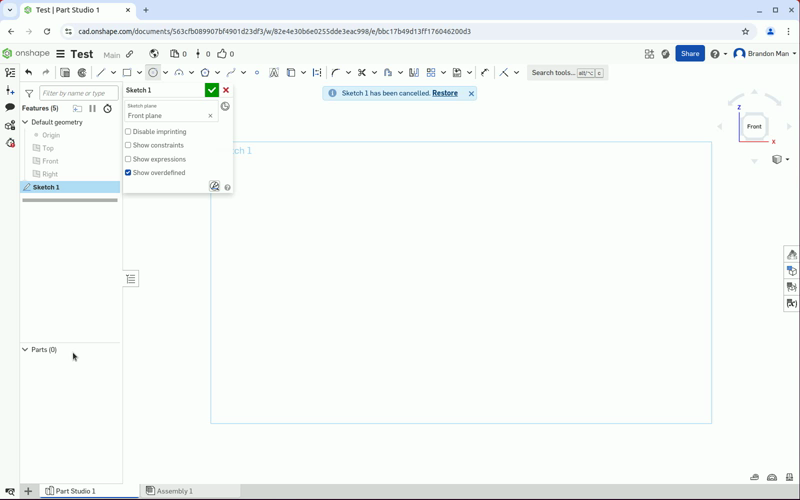
key_down(shift)
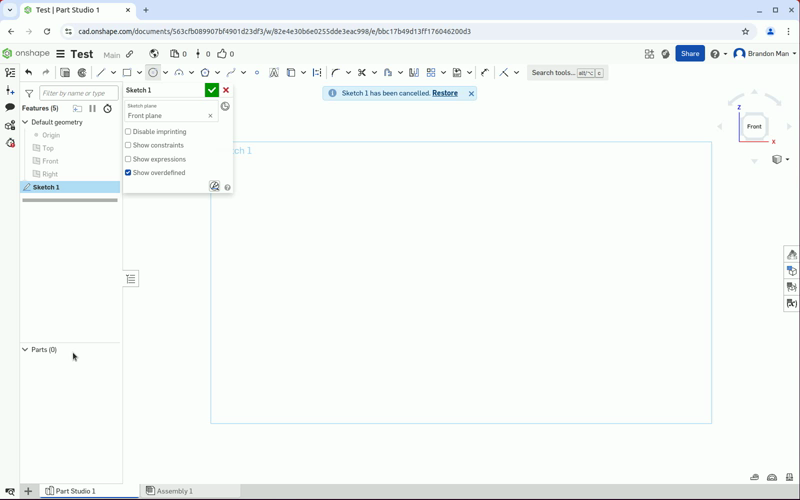
mouse_move(501, 210)
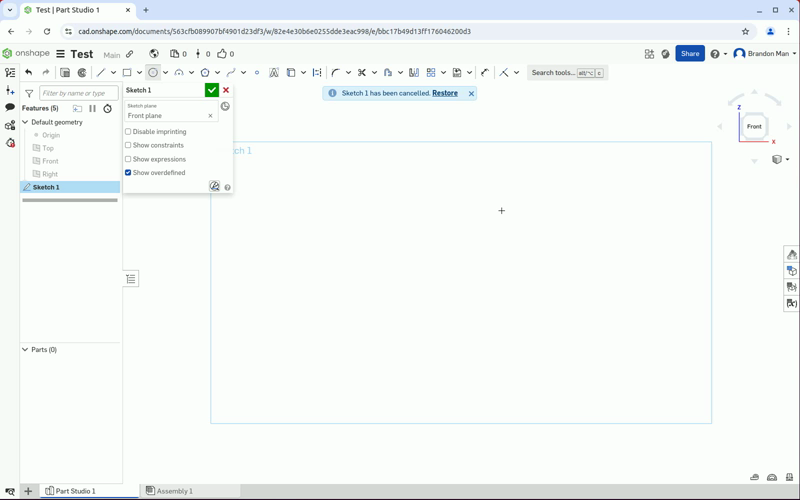
click(501, 210)
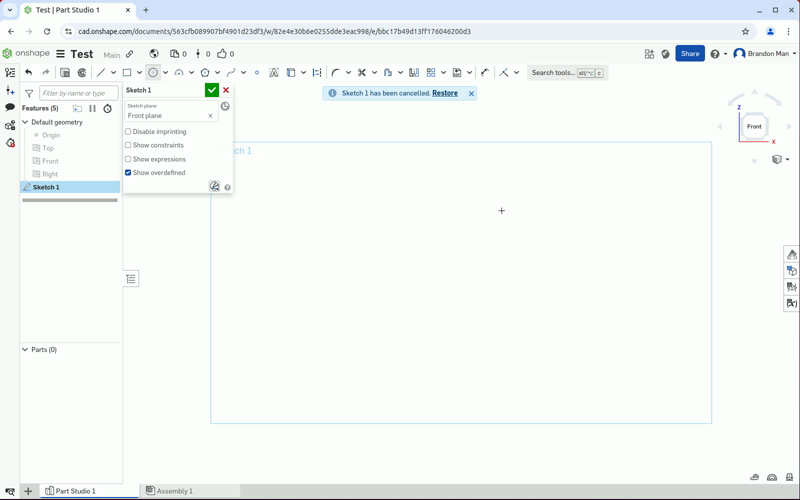
key_up(shift)
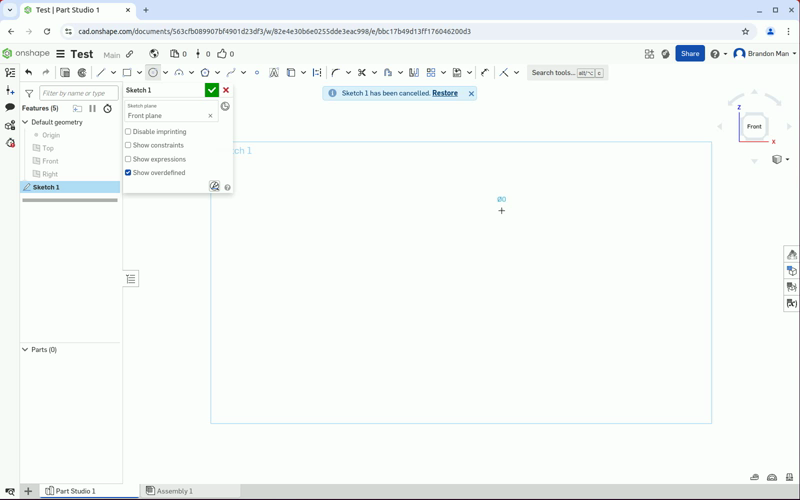
mouse_move(543, 210)
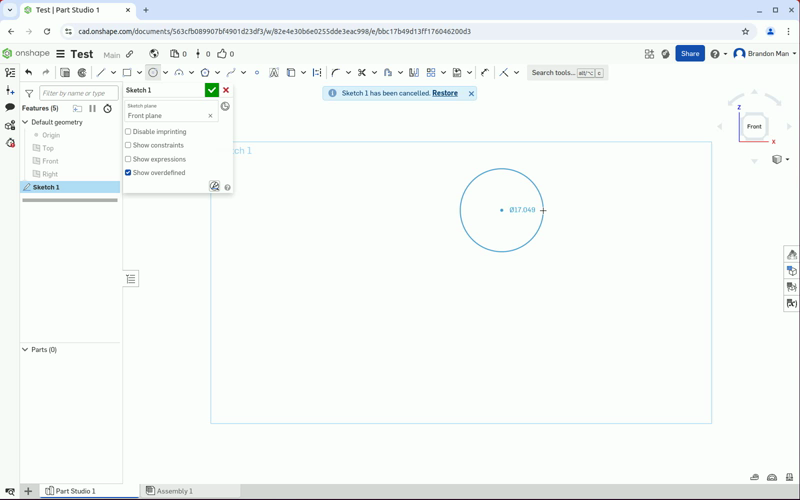
click(543, 210)
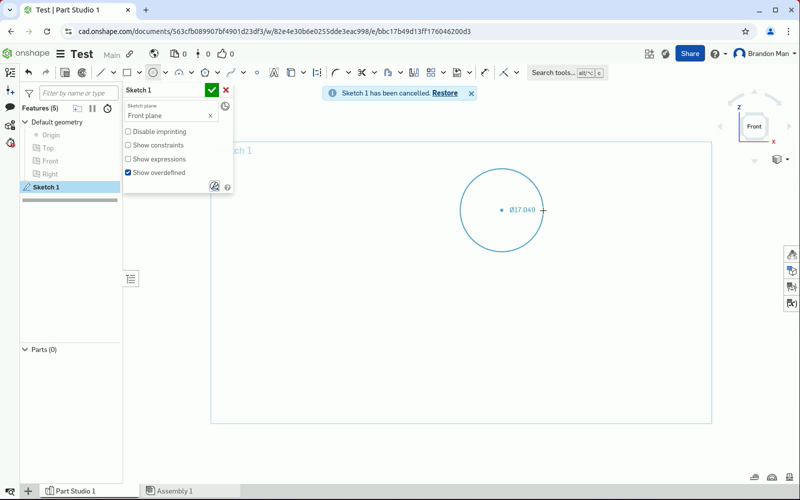
key(esc)
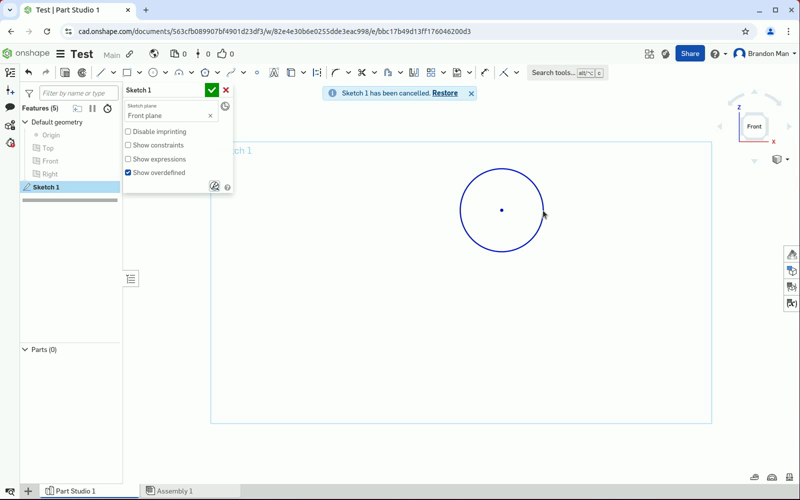
mouse_move(497, 237)
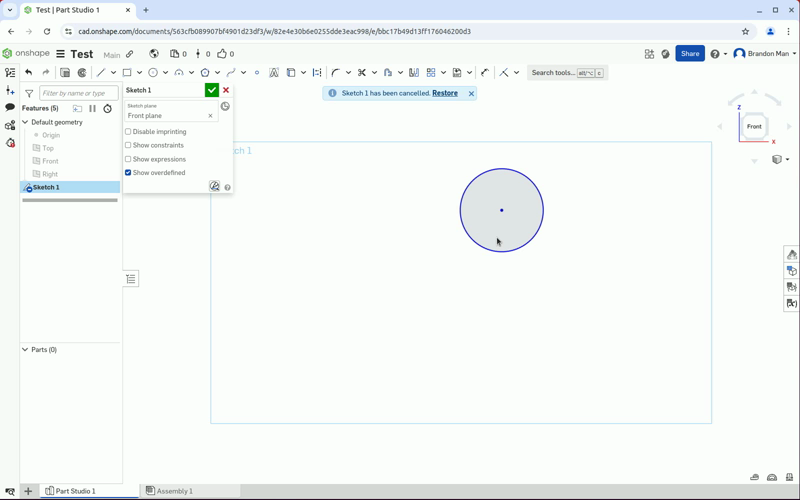
click(497, 237)
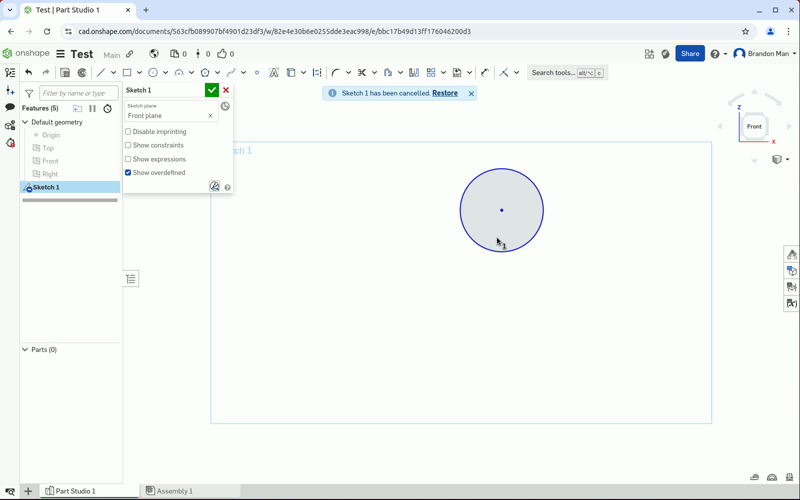
mouse_move(73, 352)
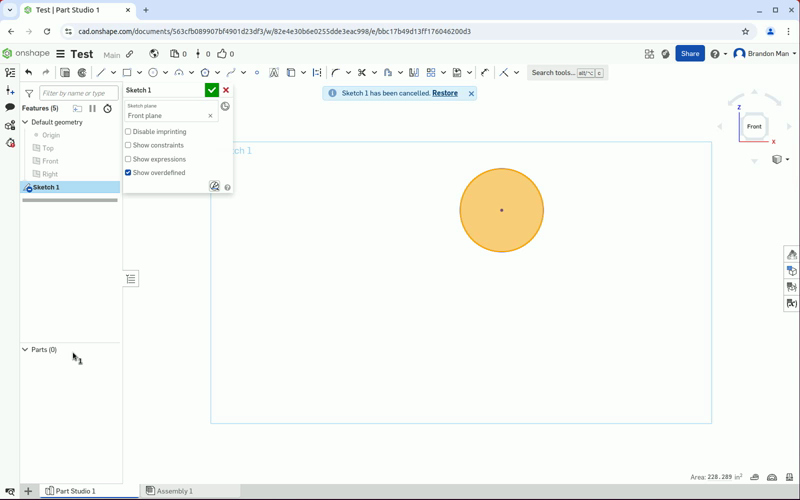
key(shift+y)
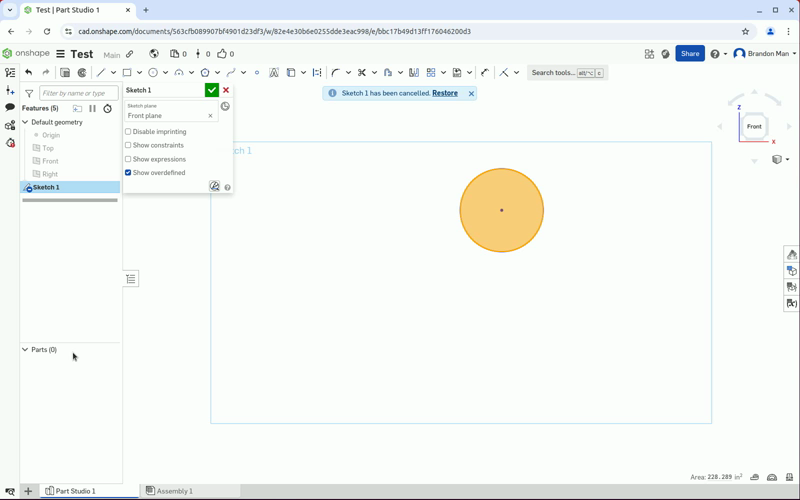
key(shift+e)
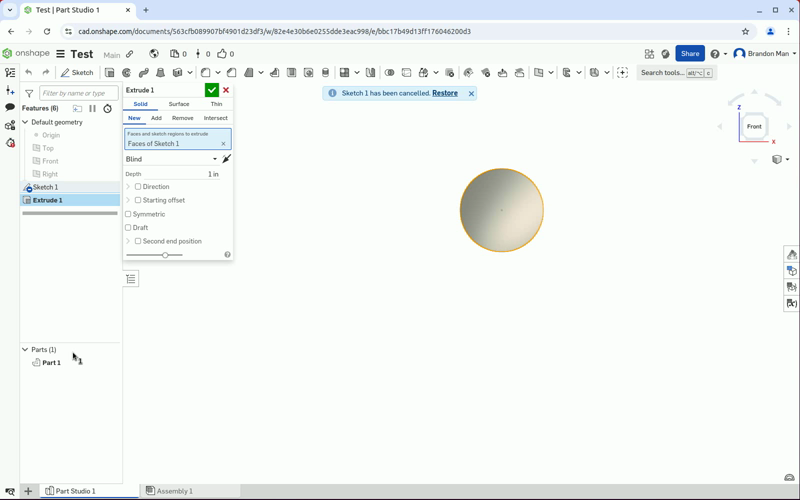
mouse_move(143, 106)
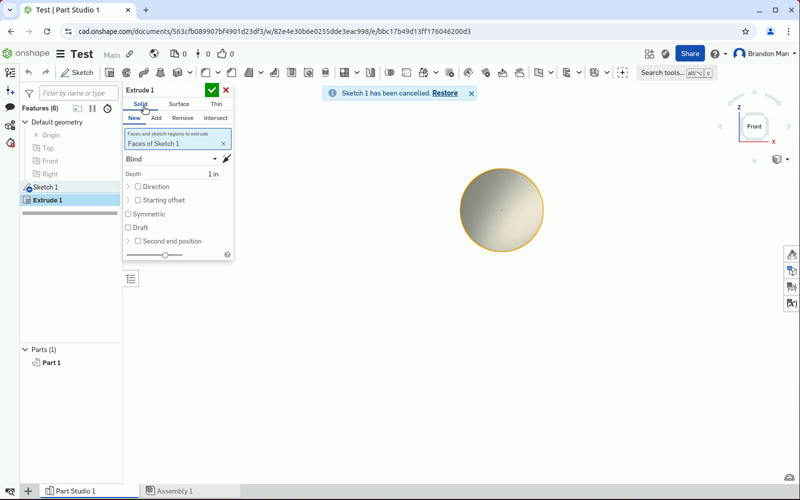
click(143, 106)
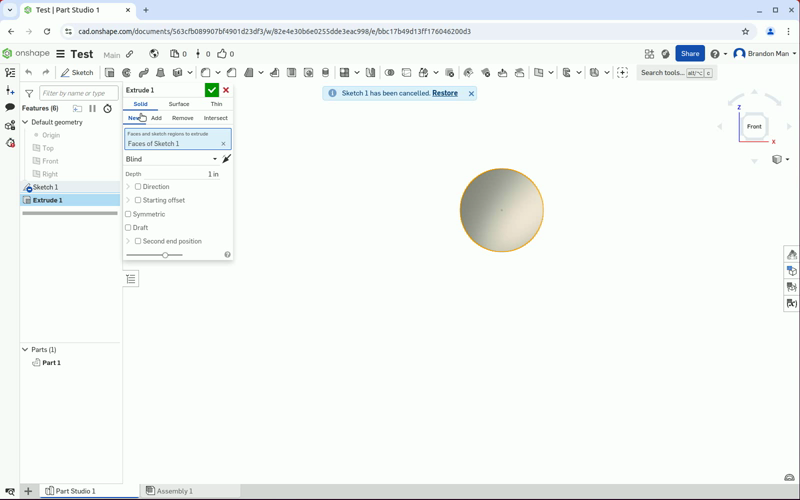
mouse_move(137, 120)
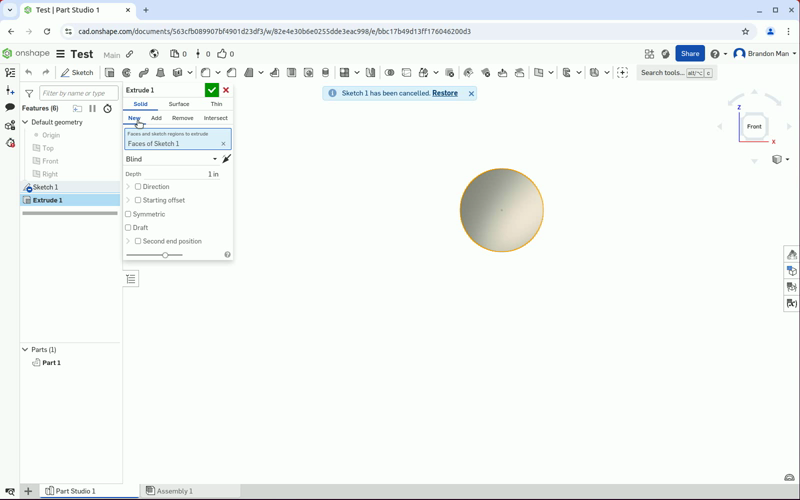
click(137, 120)
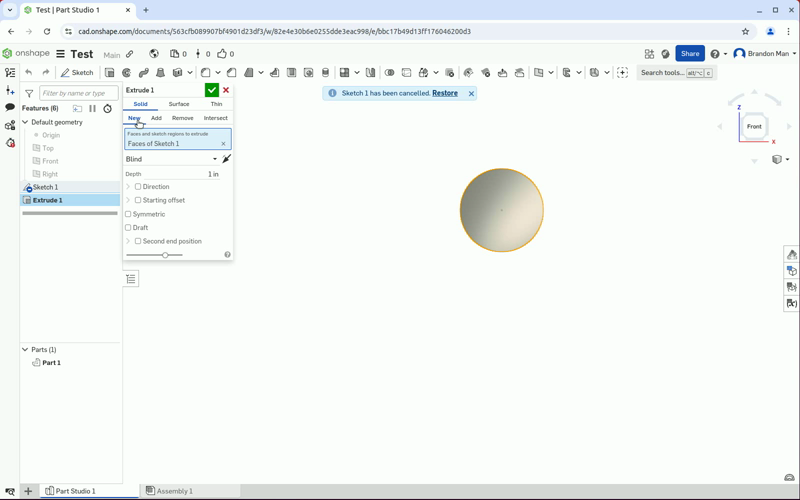
key(tab, 4)
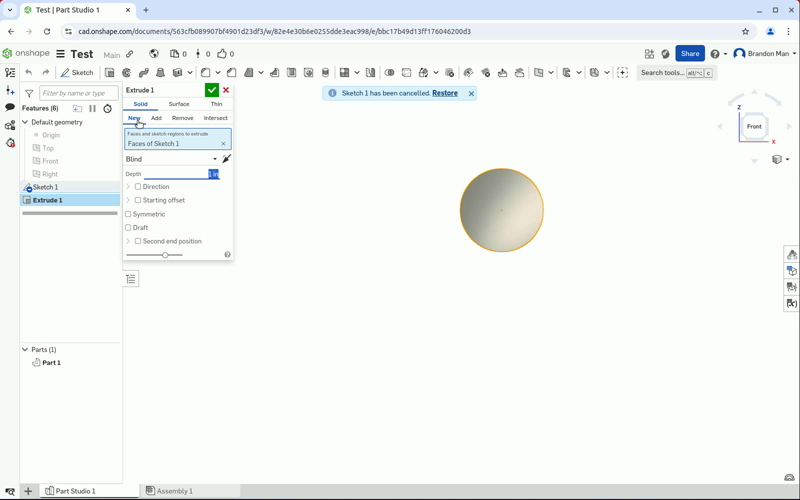
text(8.184)
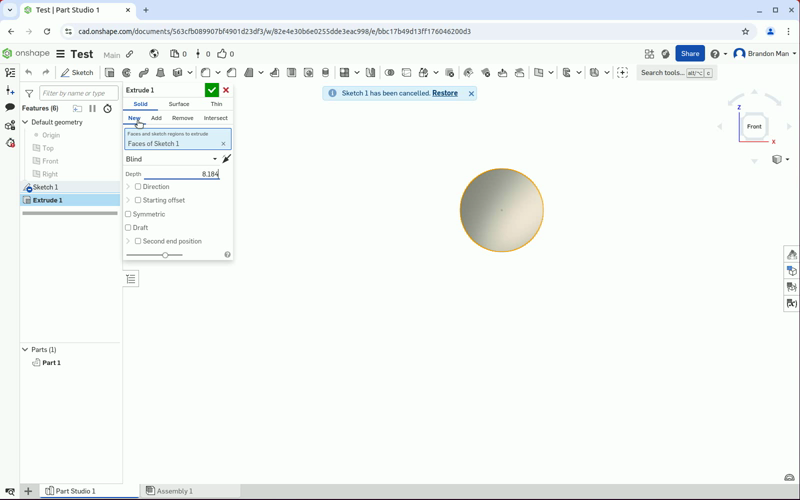
key(enter)
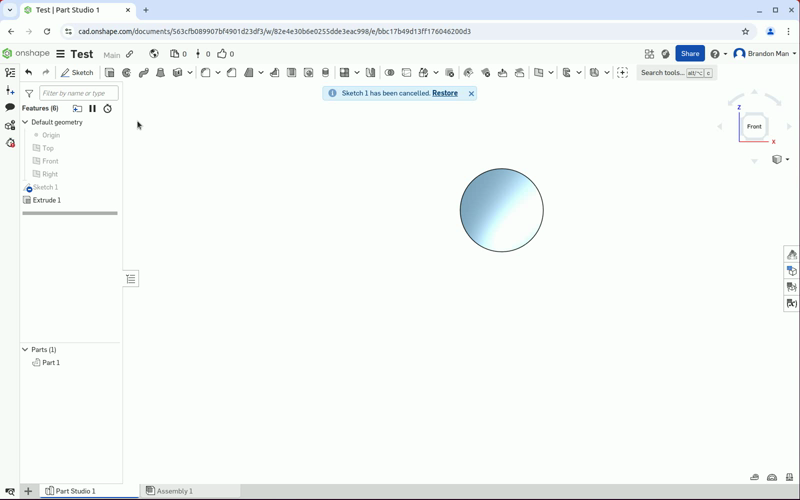
key(shift+h)
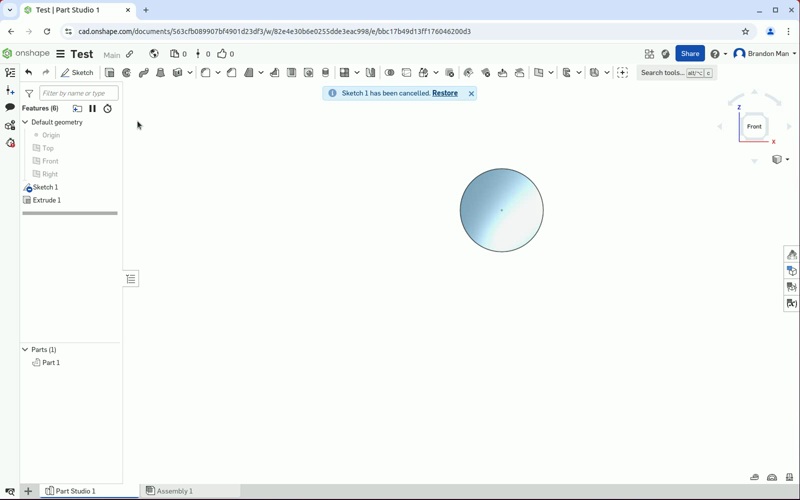
key(shift+h)
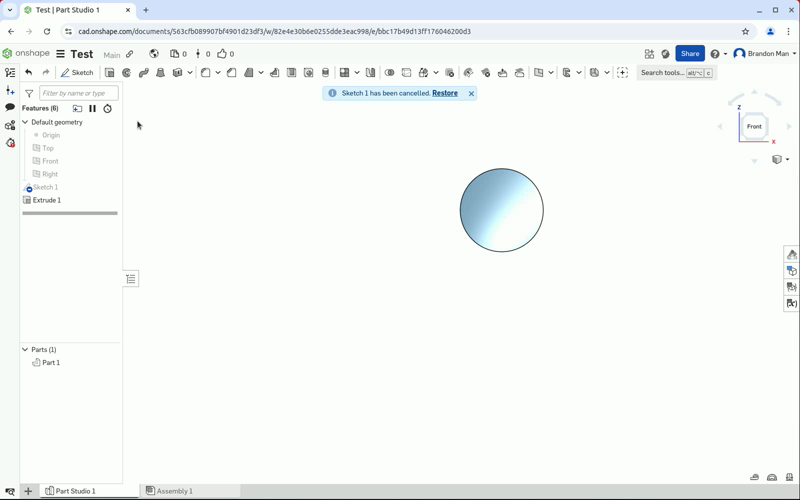
mouse_move(73, 189)
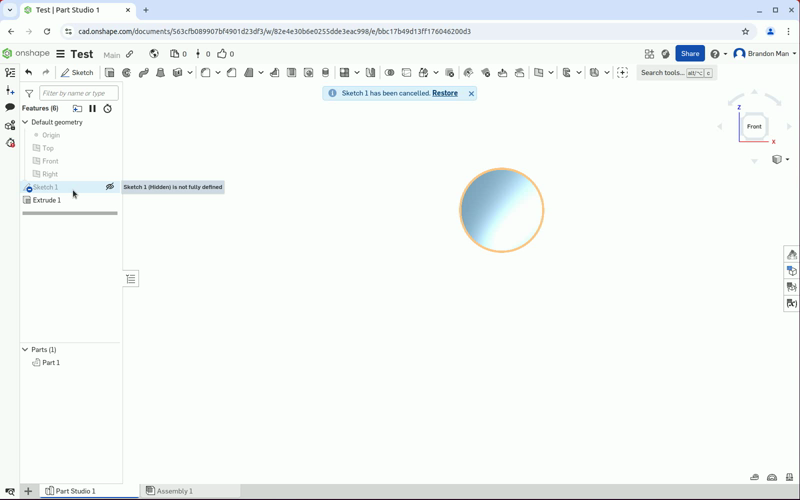
click(73, 189)
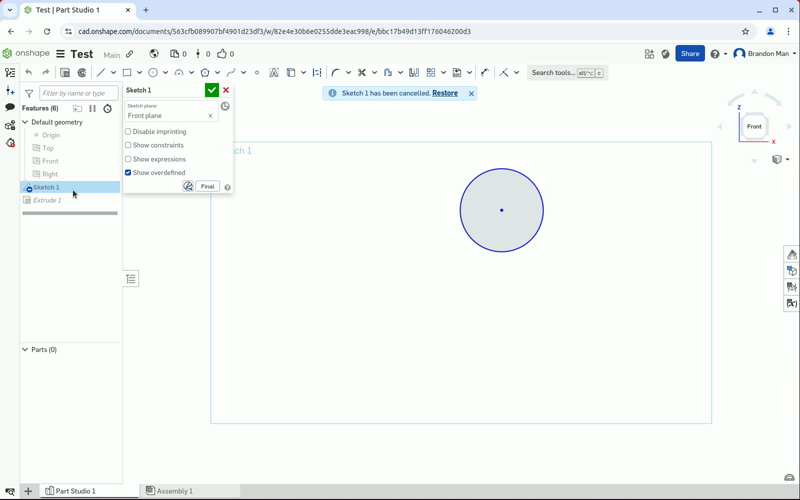
mouse_move(229, 92)
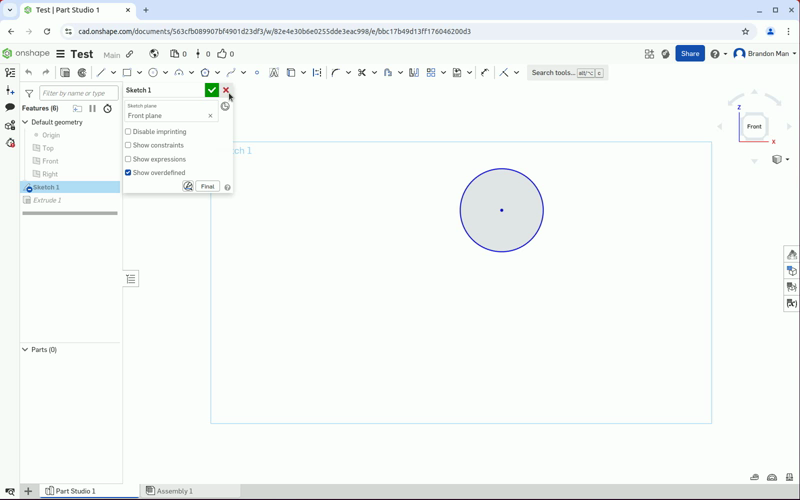
click(229, 92)
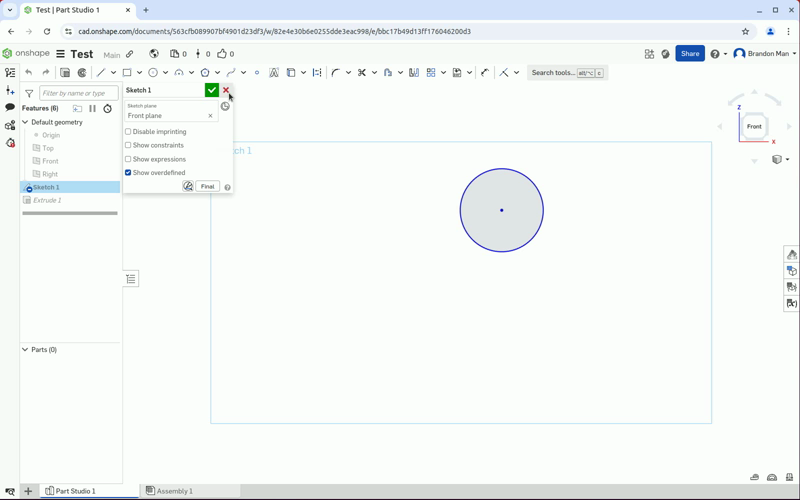
key(shift+s)
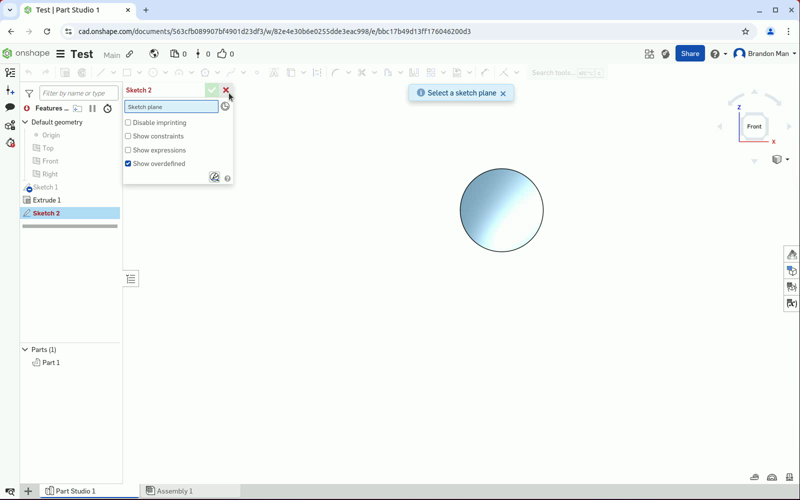
mouse_move(73, 163)
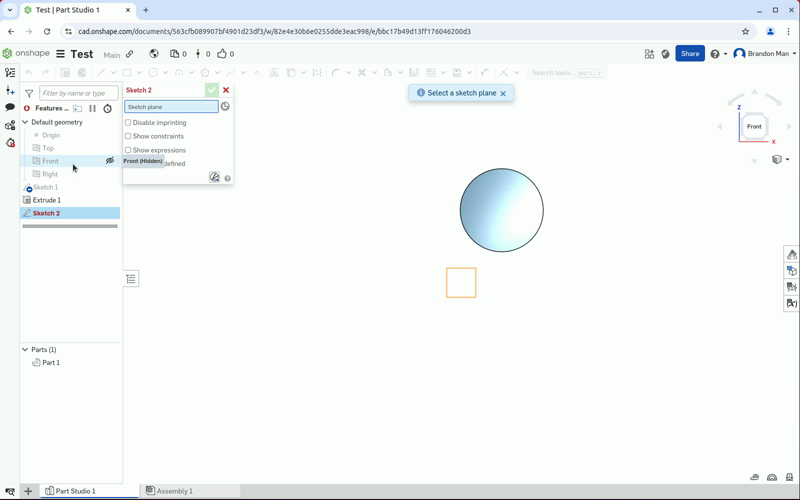
click(73, 163)
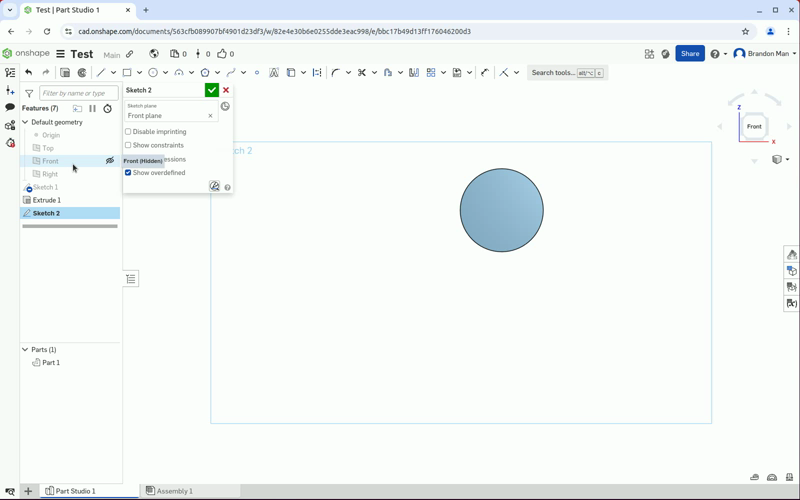
mouse_move(73, 352)
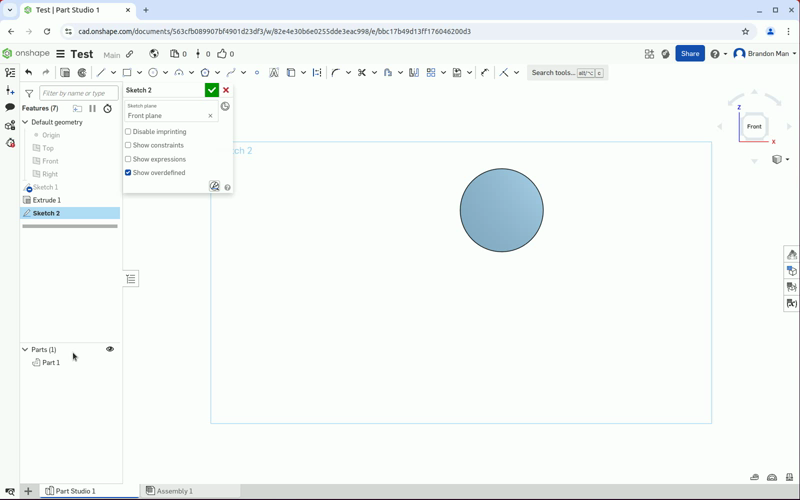
key(y)
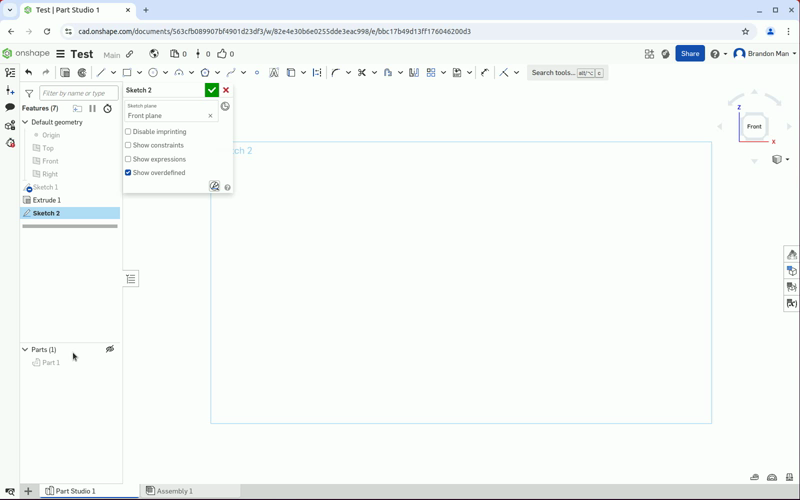
key(c)
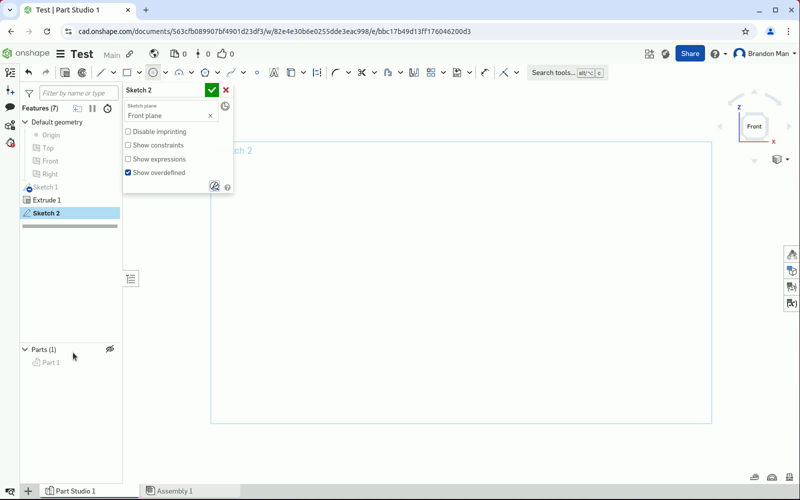
key_down(shift)
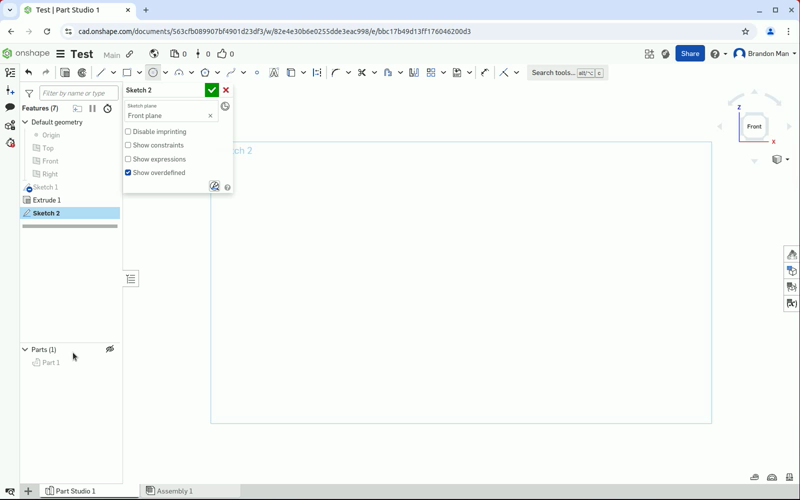
mouse_move(501, 210)
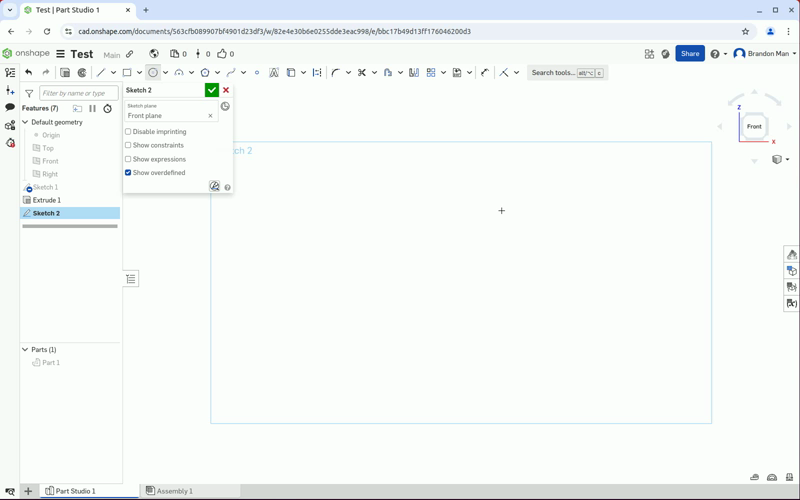
click(501, 210)
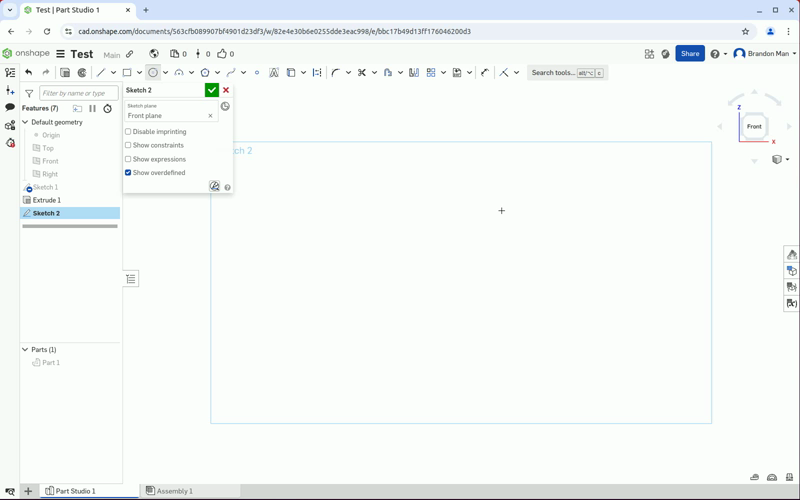
key_up(shift)
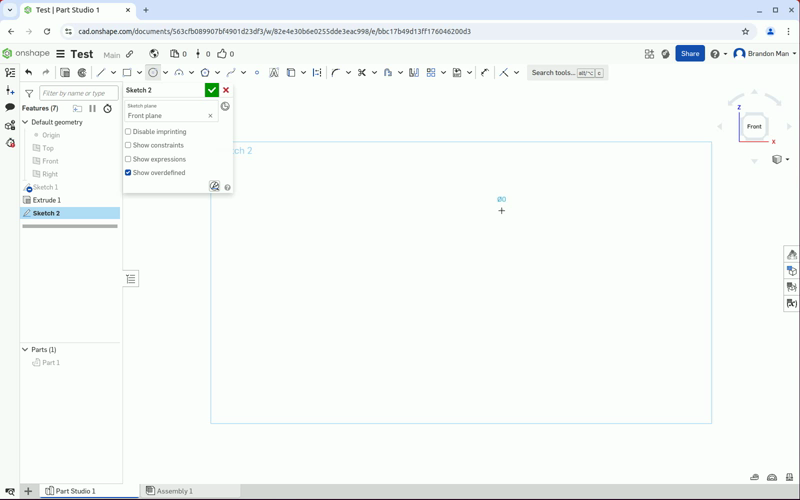
mouse_move(543, 210)
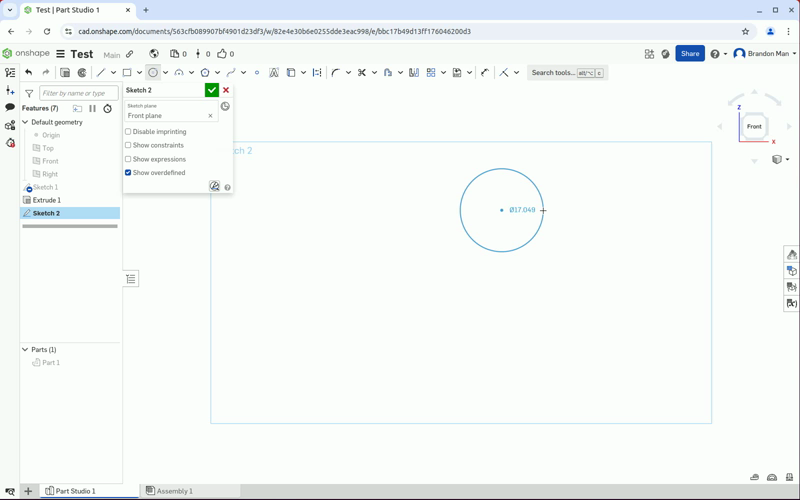
click(543, 210)
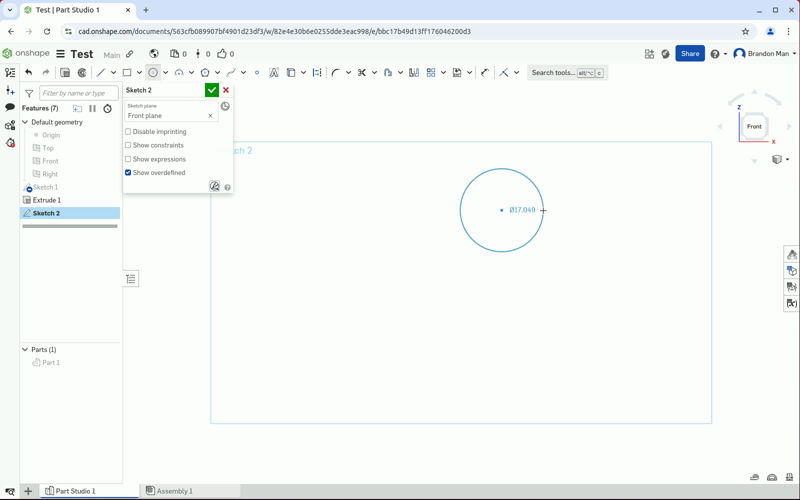
key(esc)
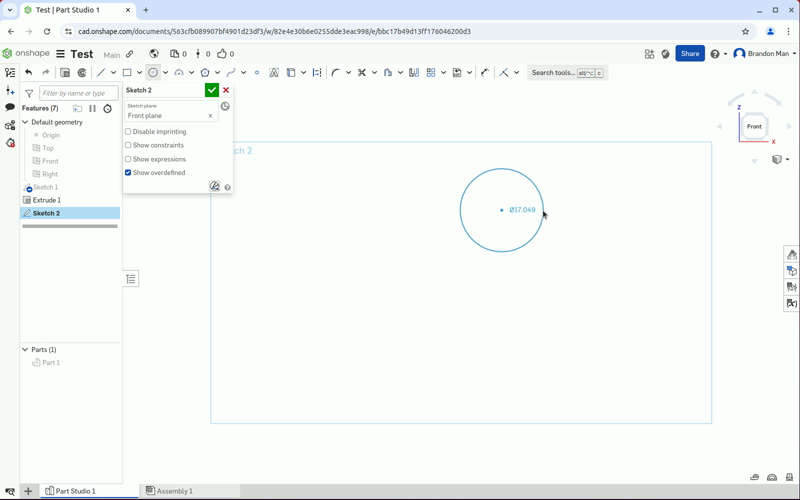
mouse_move(477, 222)
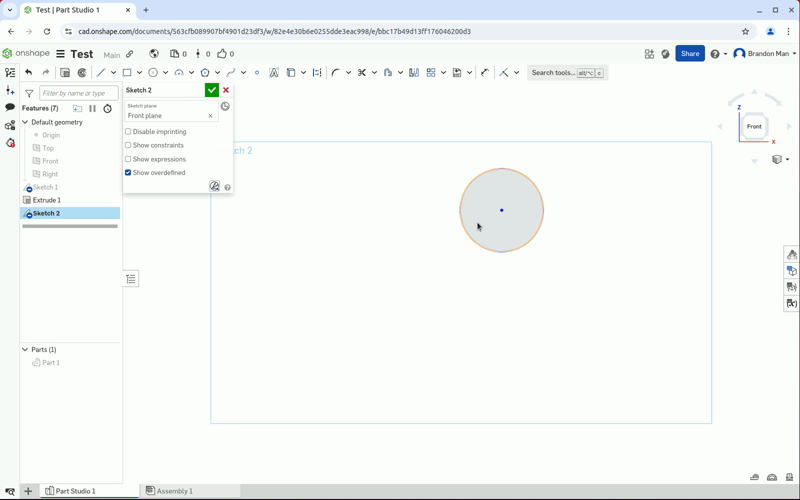
click(477, 222)
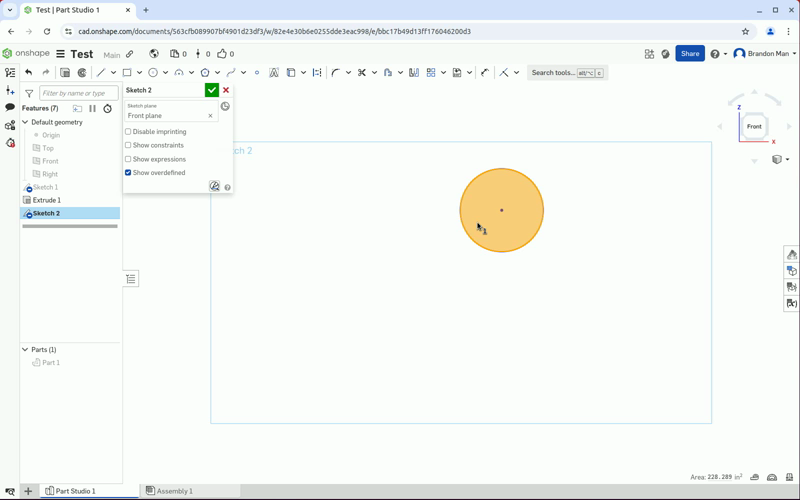
mouse_move(73, 352)
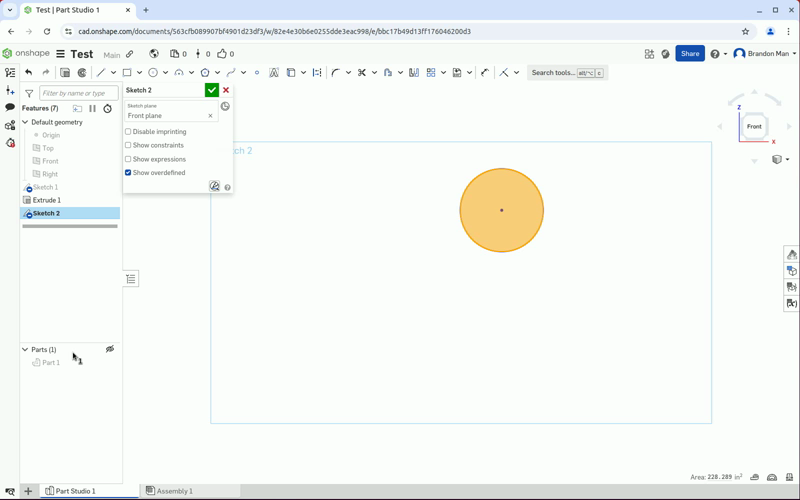
key(shift+y)
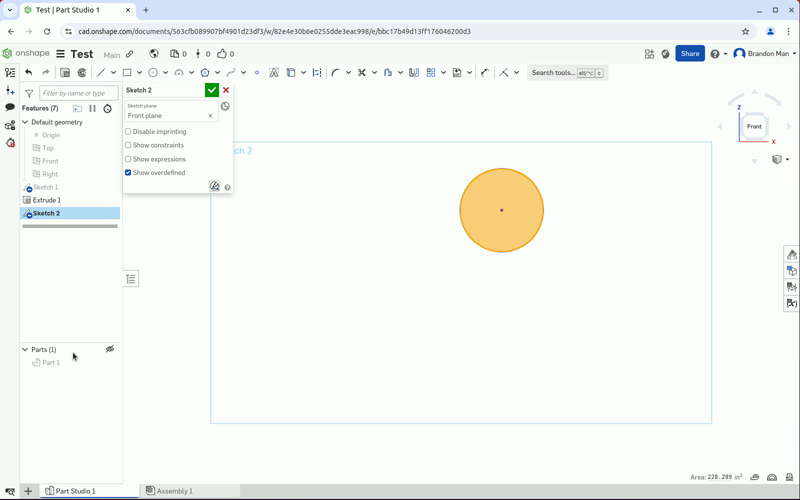
key(shift+e)
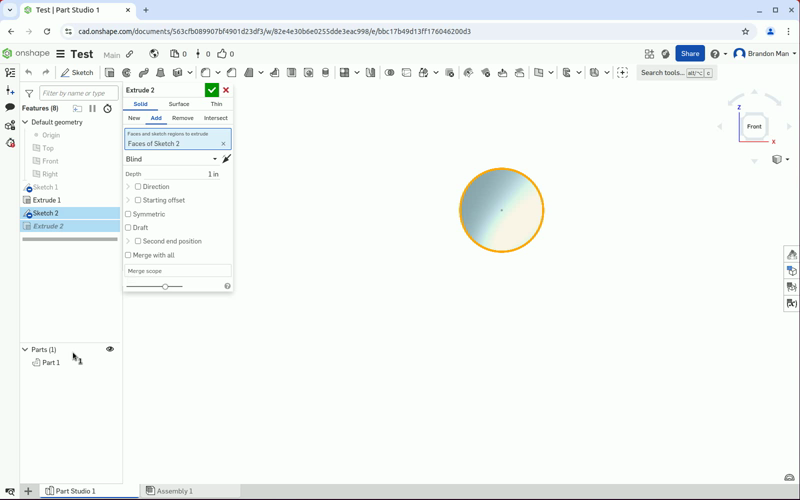
mouse_move(143, 106)
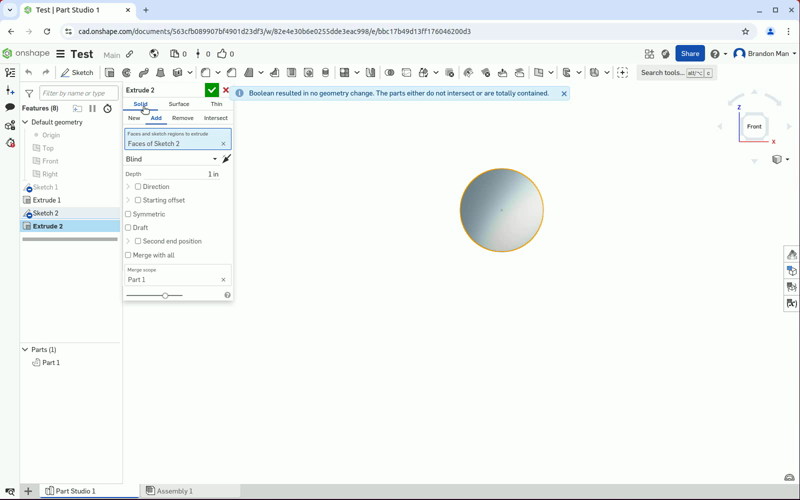
click(143, 106)
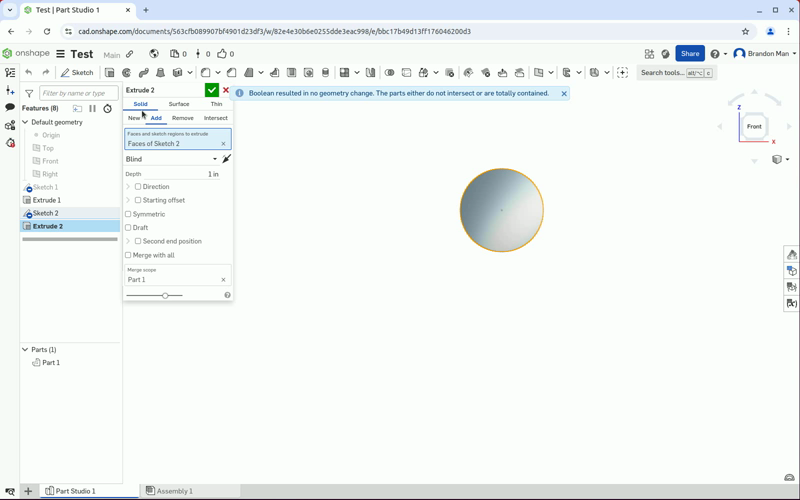
mouse_move(137, 120)
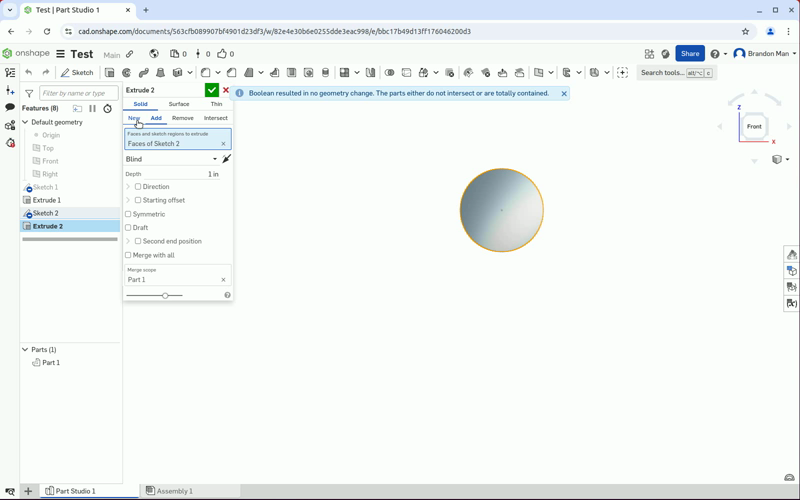
click(137, 120)
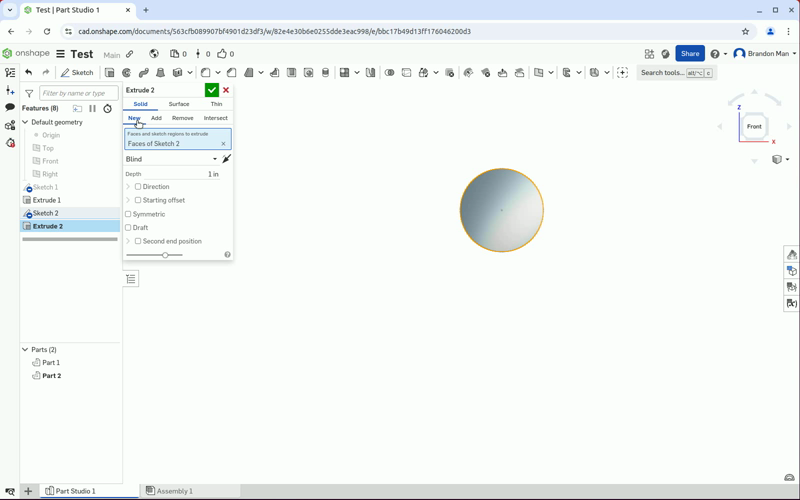
key(tab, 4)
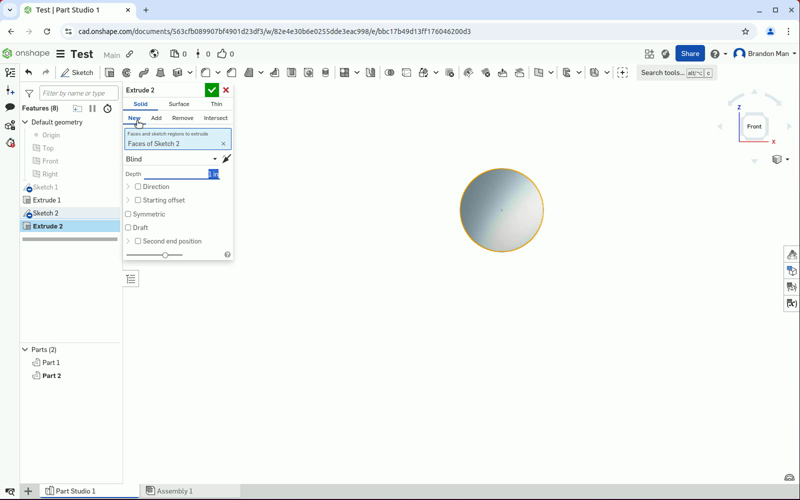
text(8.184)
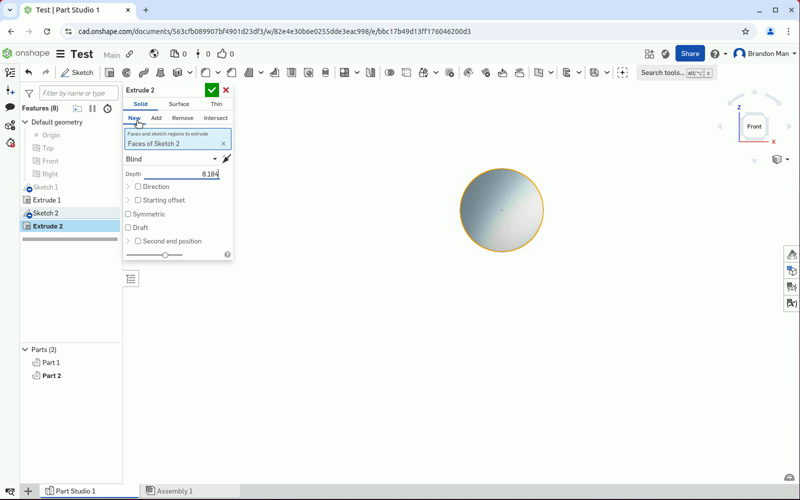
key(enter)
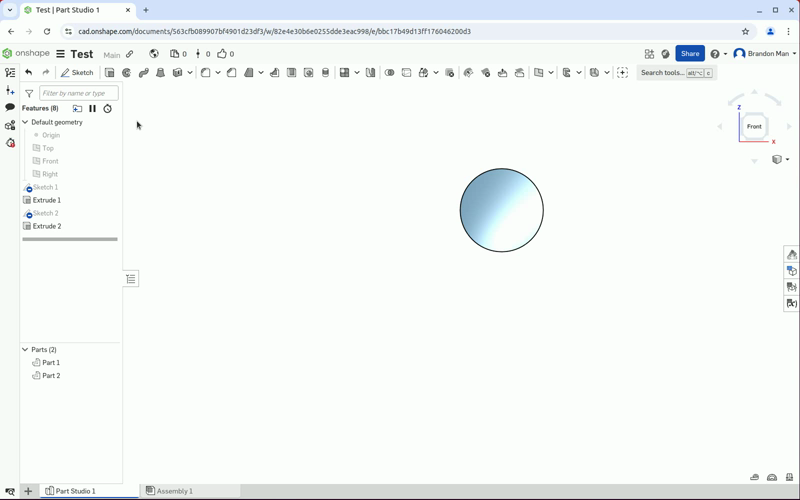
key(shift+h)
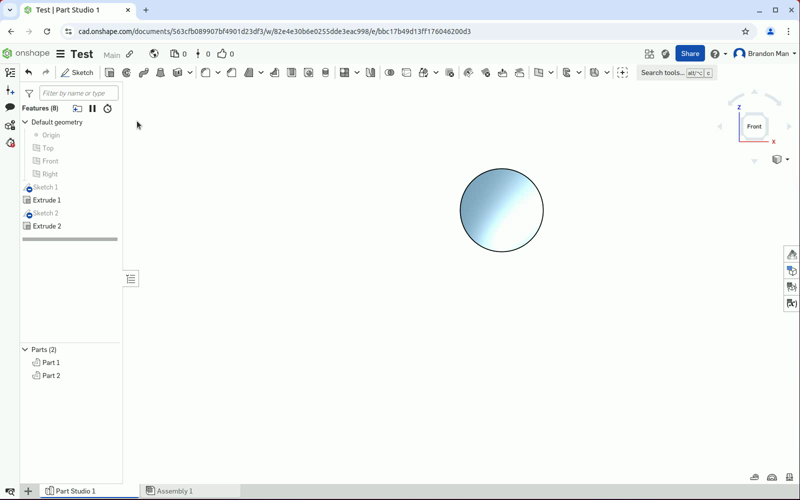
key(shift+h)
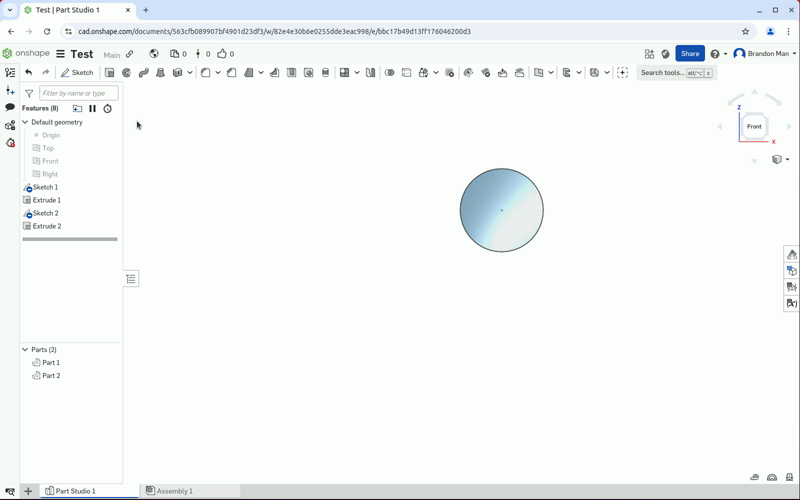
key(shift+7)
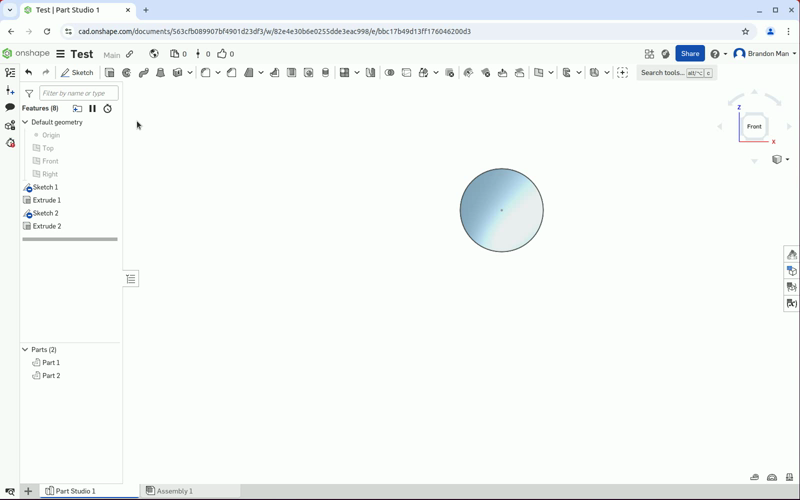
key(left, 2)
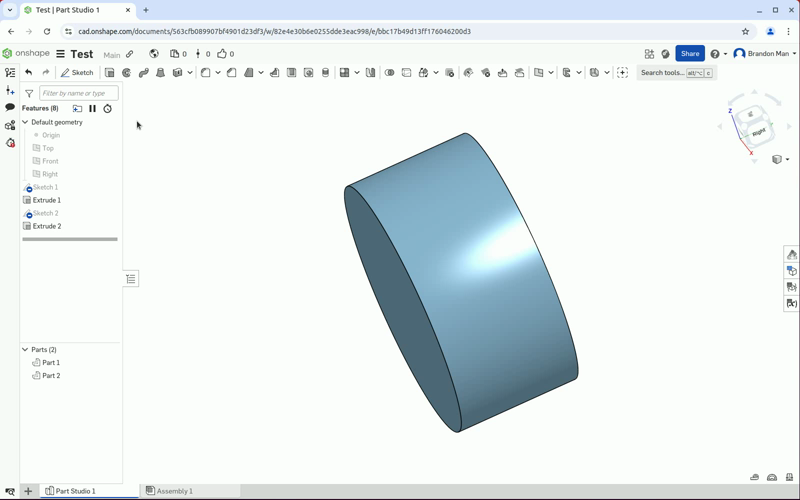
key(down, 2)
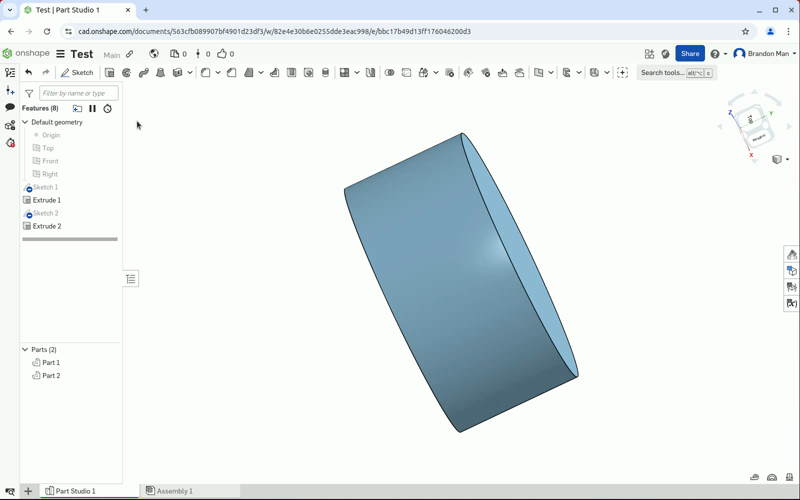
key(up, 2)
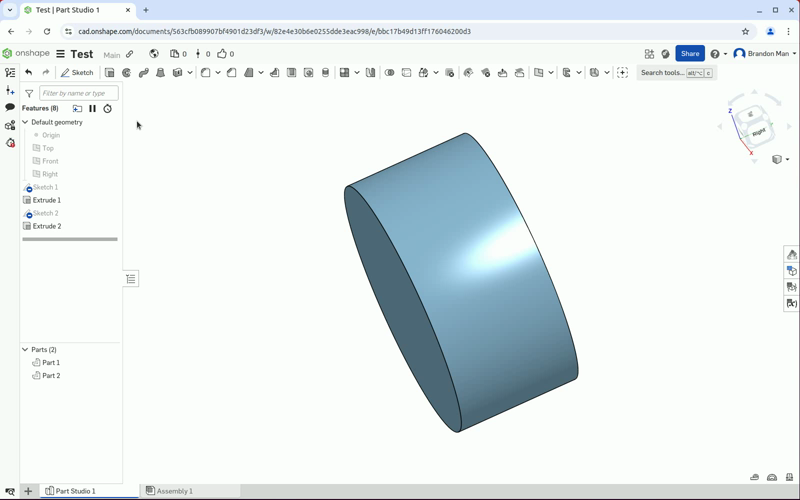
key(right, 2)
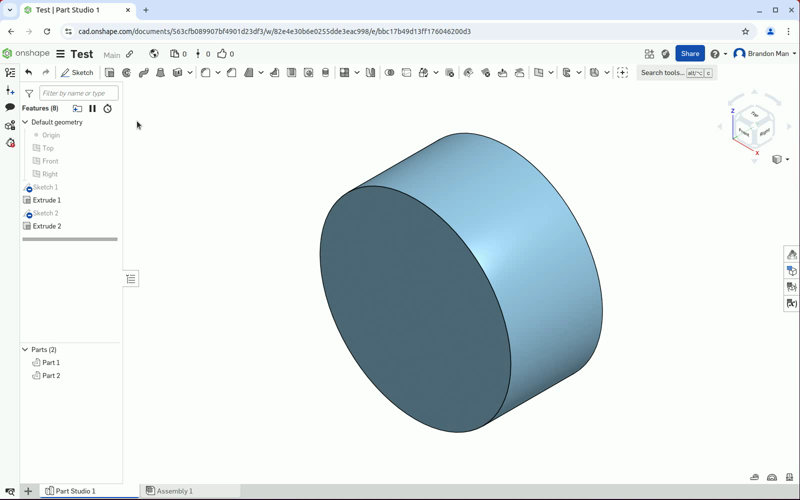
mouse_move(73, 189)
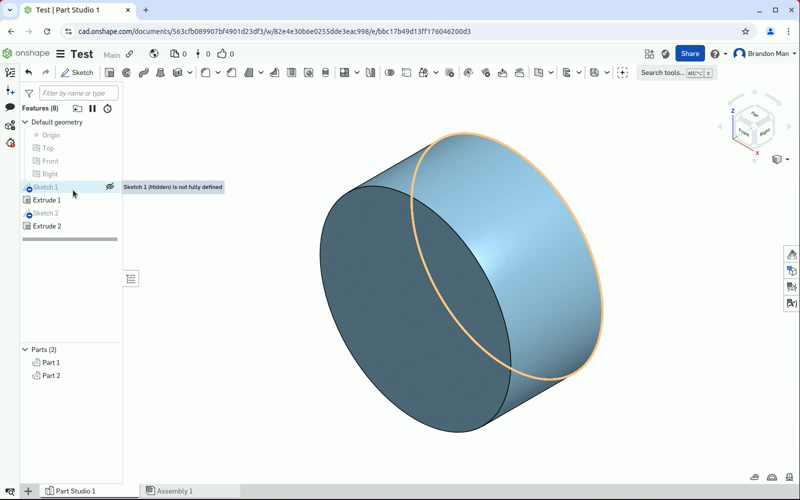
click(73, 189)